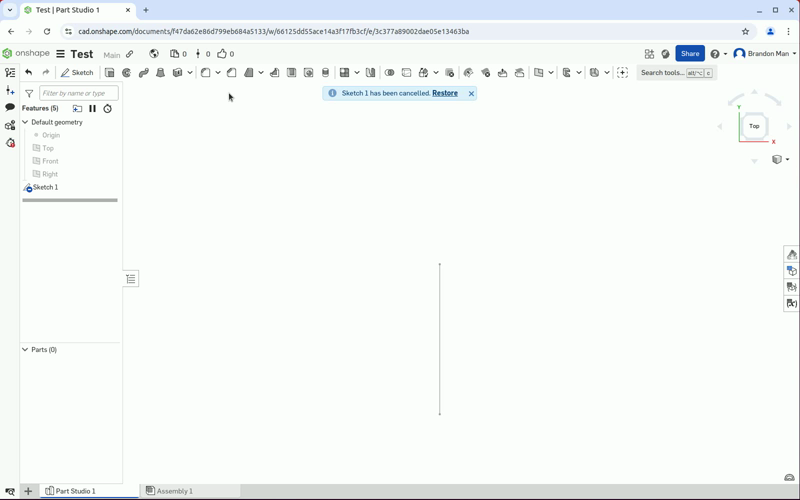
key(shift+h)
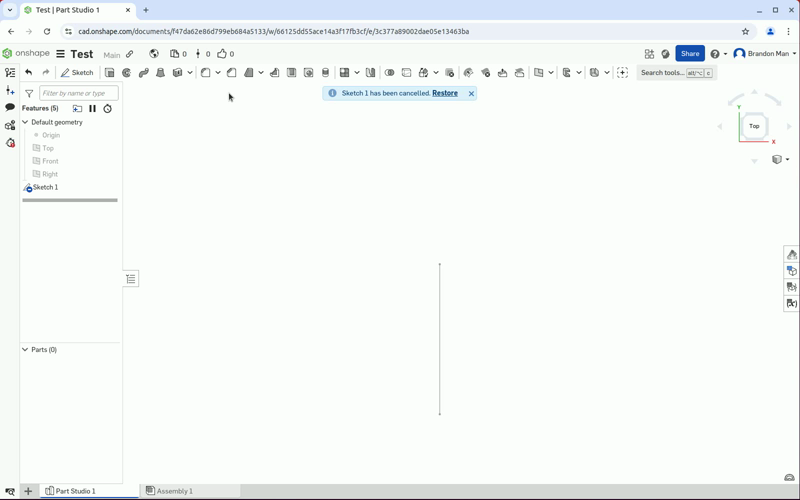
key(shift+s)
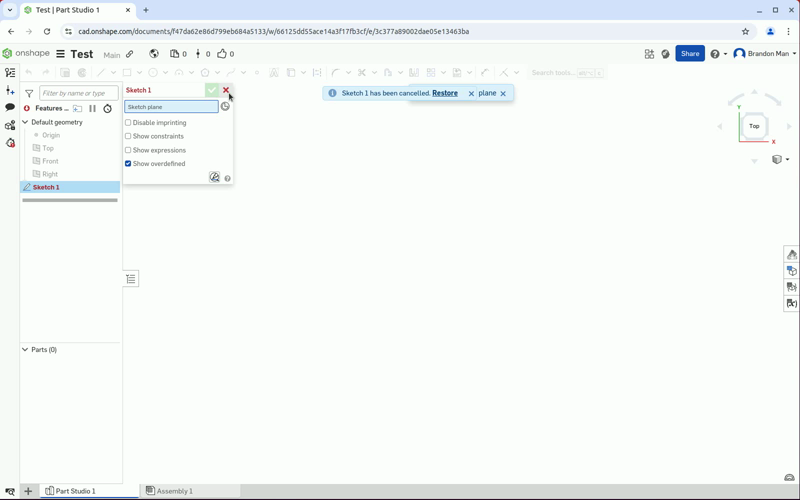
mouse_move(73, 150)
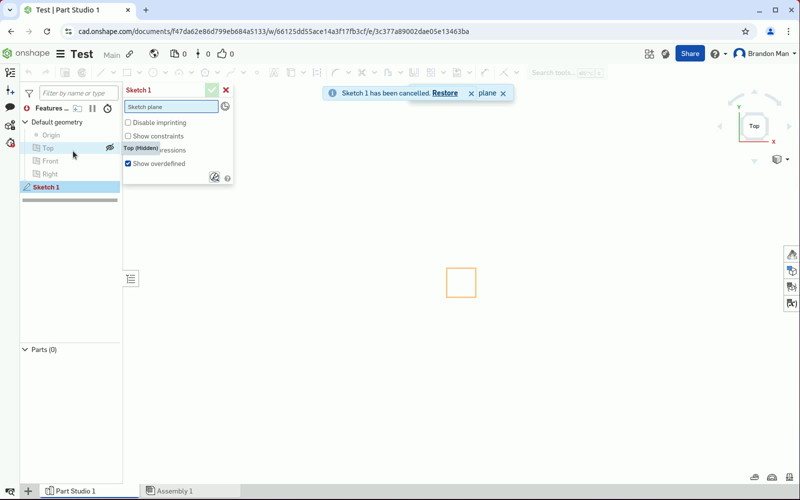
click(73, 150)
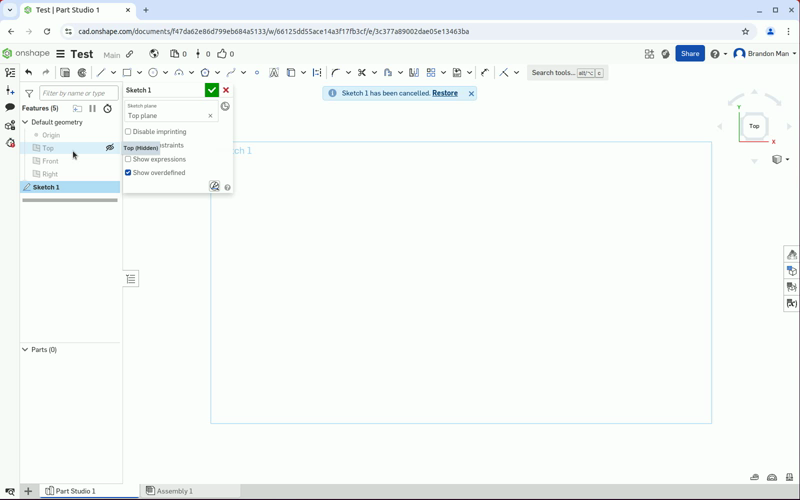
mouse_move(73, 352)
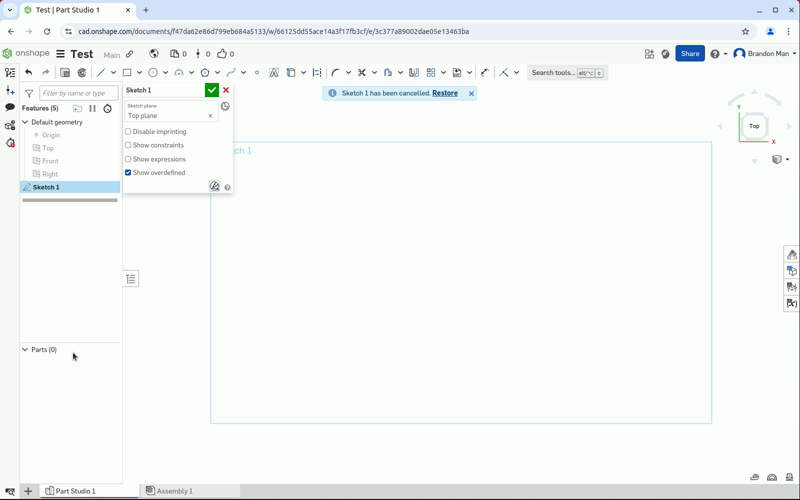
key(y)
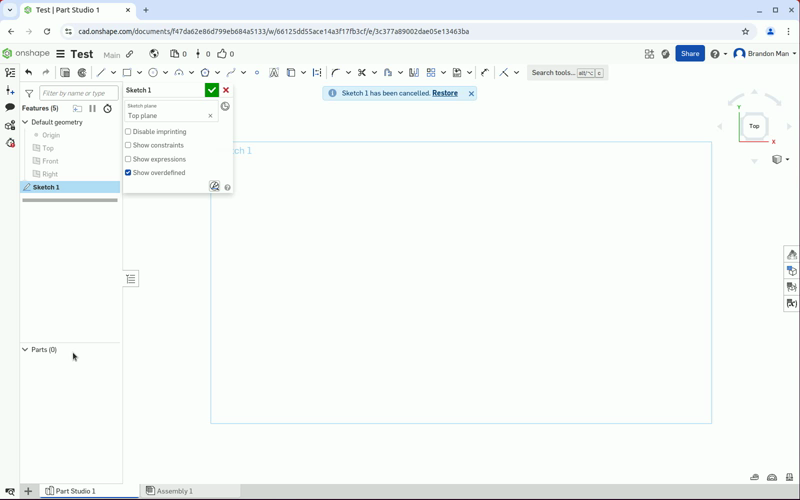
key(c)
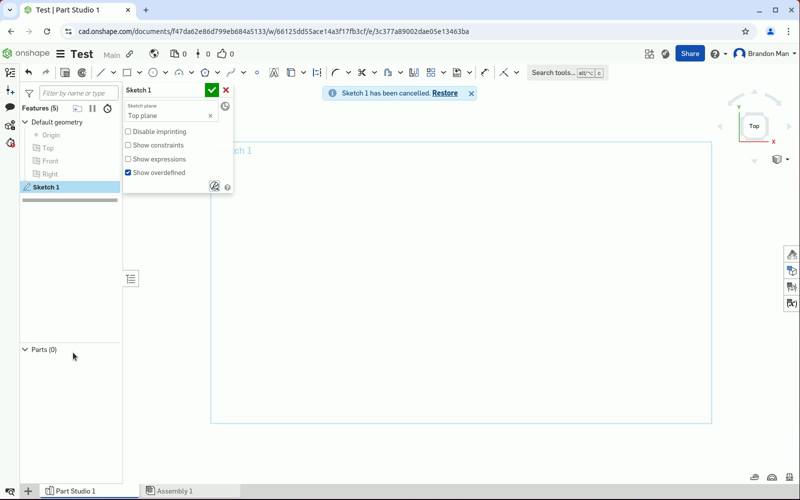
key_down(shift)
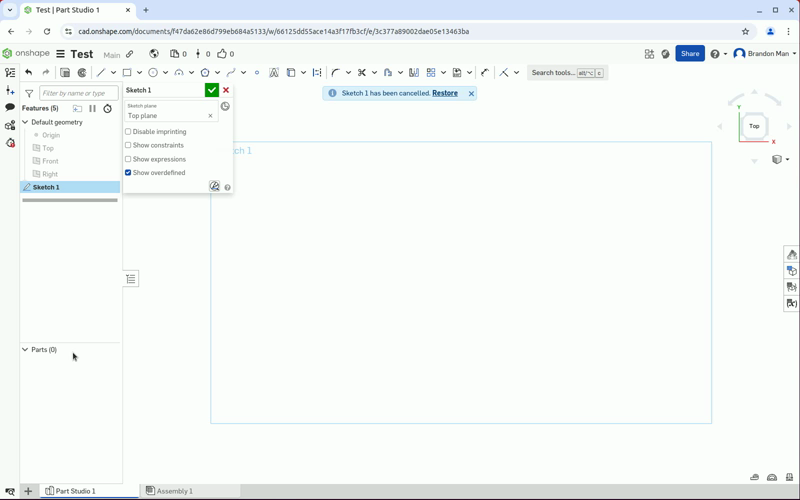
mouse_move(461, 282)
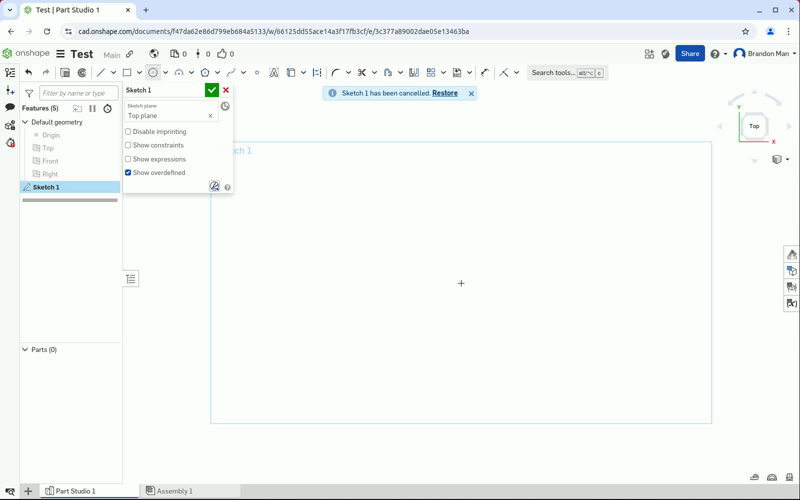
click(461, 282)
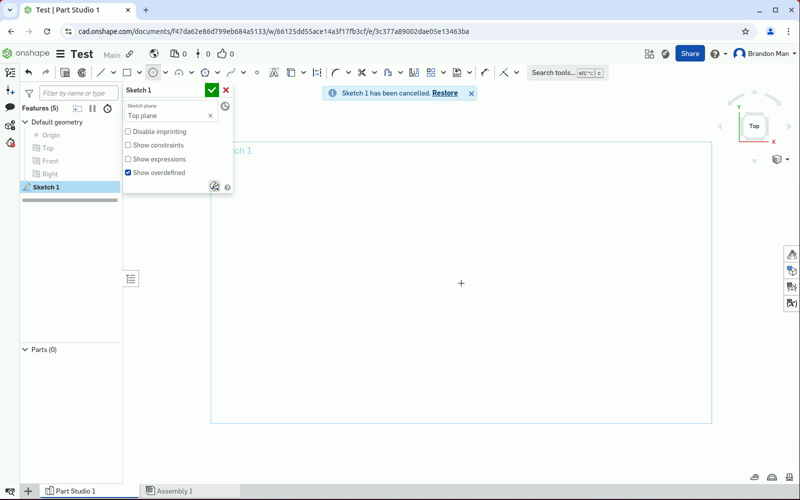
key_up(shift)
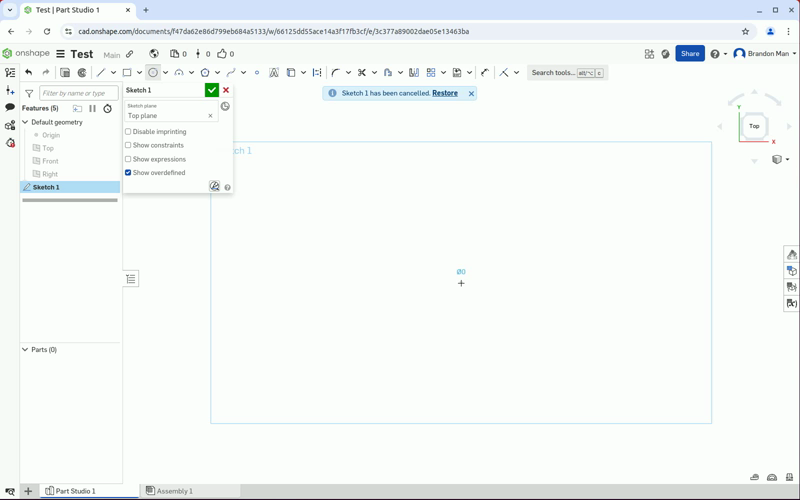
mouse_move(493, 282)
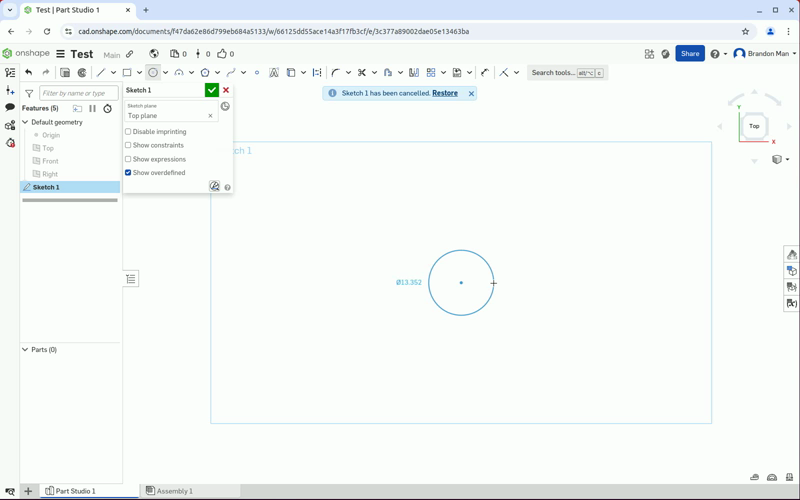
click(493, 282)
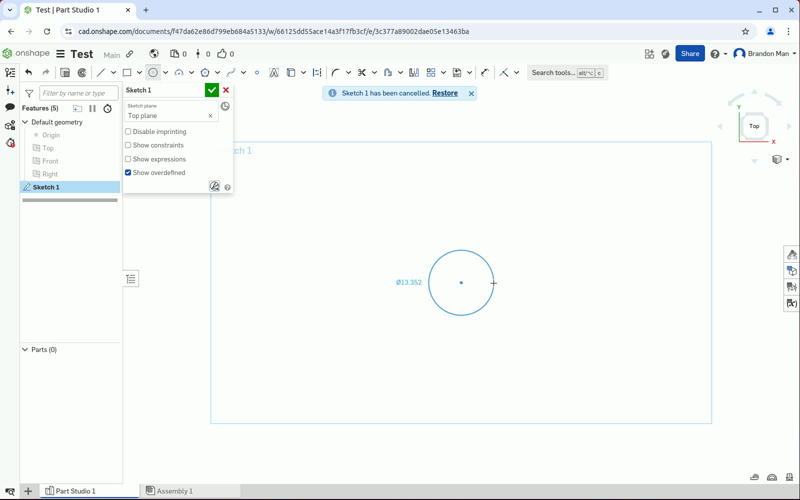
key(esc)
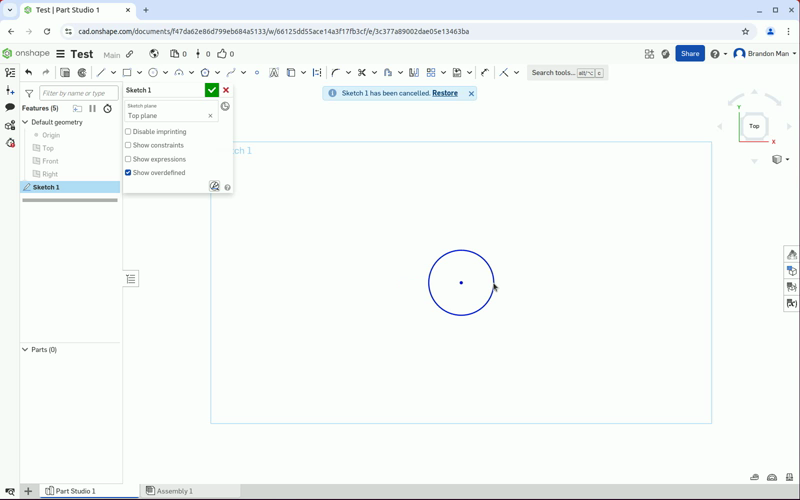
mouse_move(434, 283)
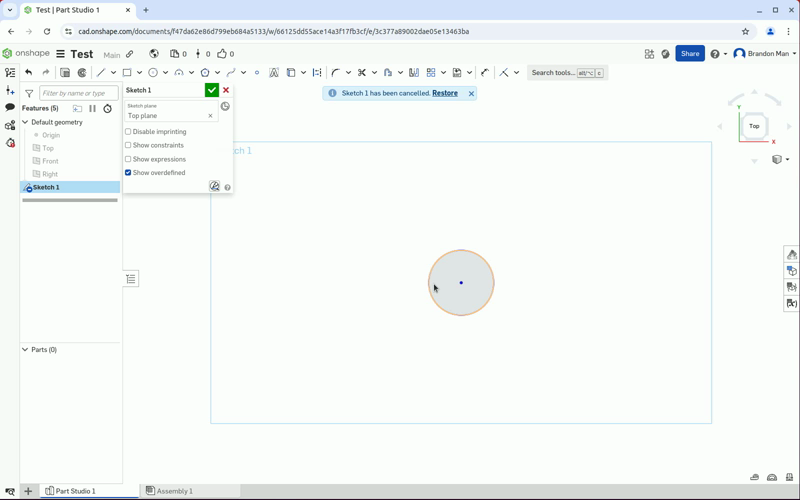
click(434, 283)
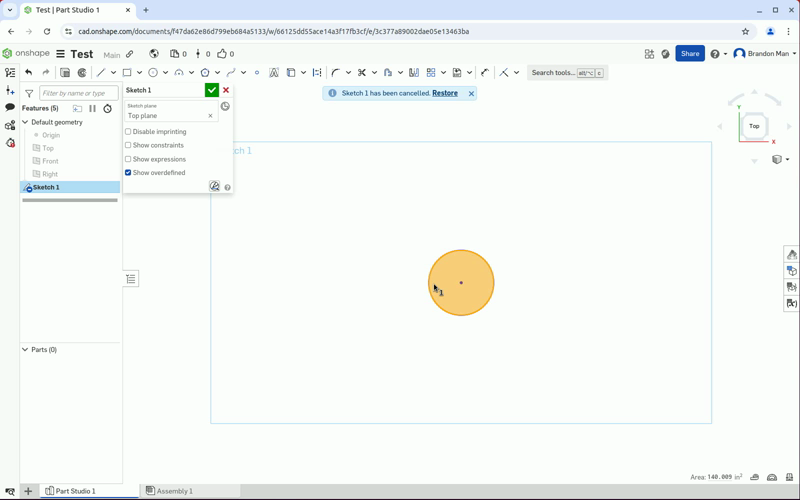
mouse_move(73, 352)
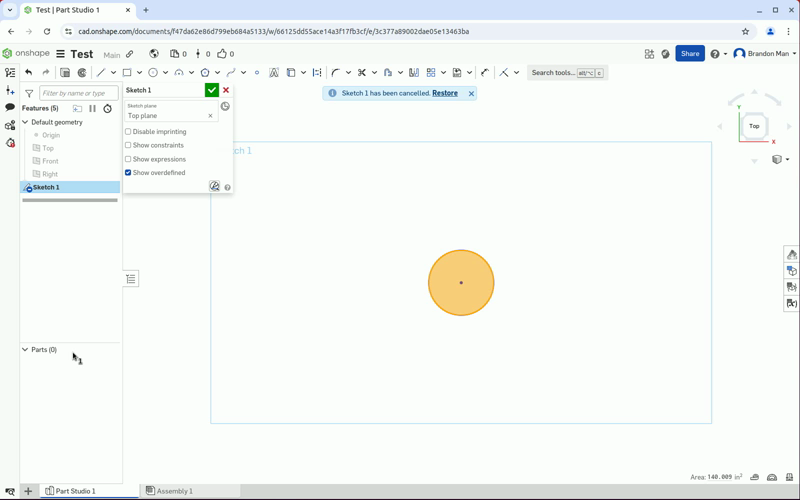
key(shift+y)
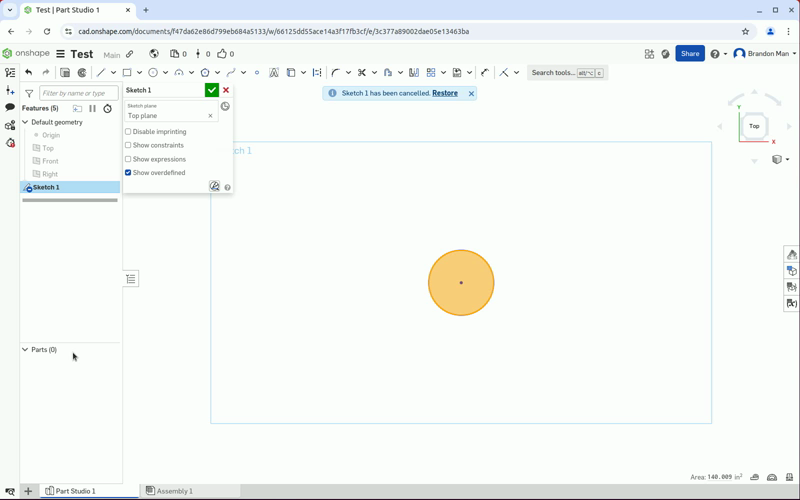
key(shift+e)
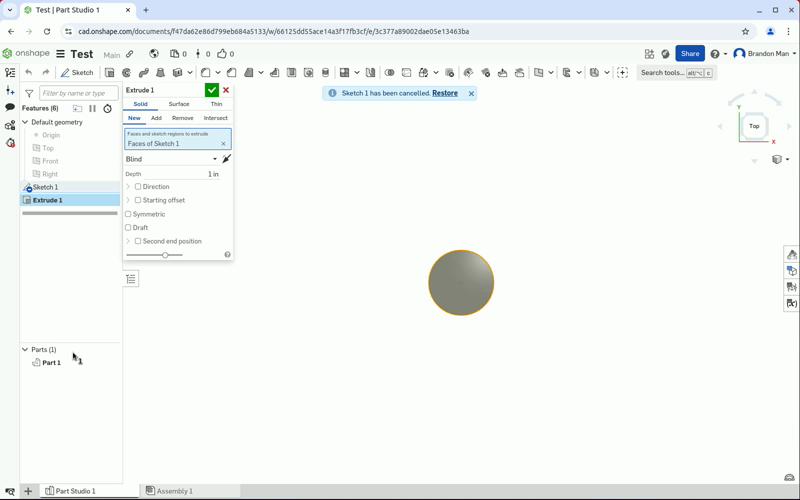
mouse_move(143, 106)
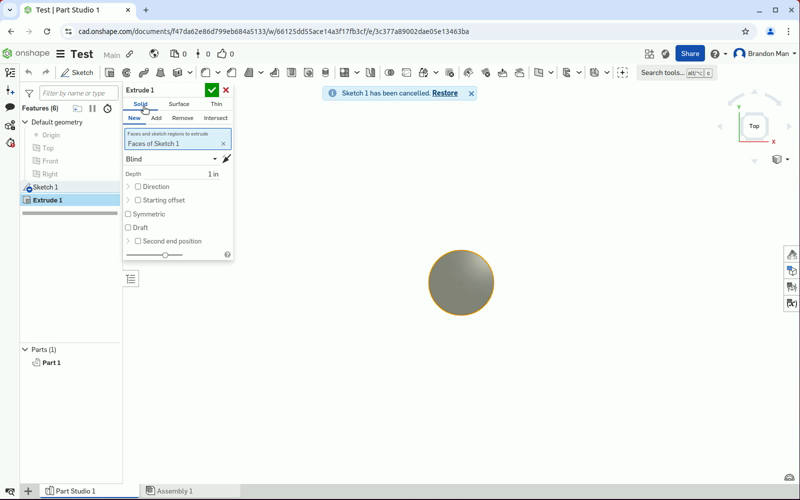
click(143, 106)
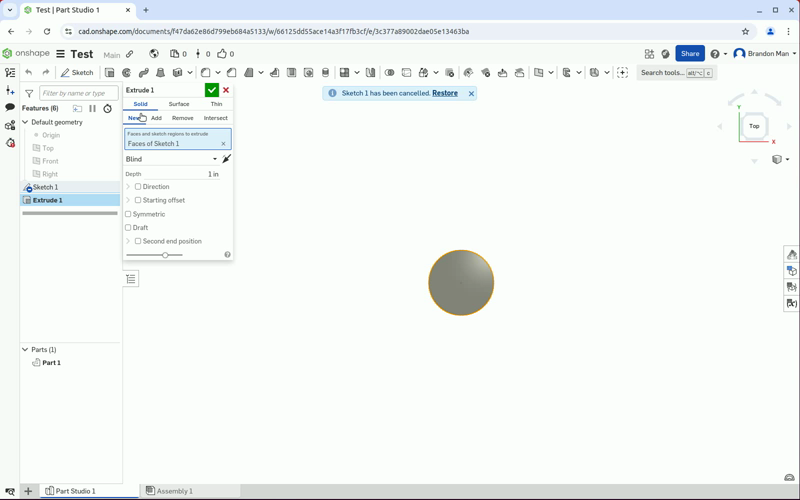
mouse_move(137, 120)
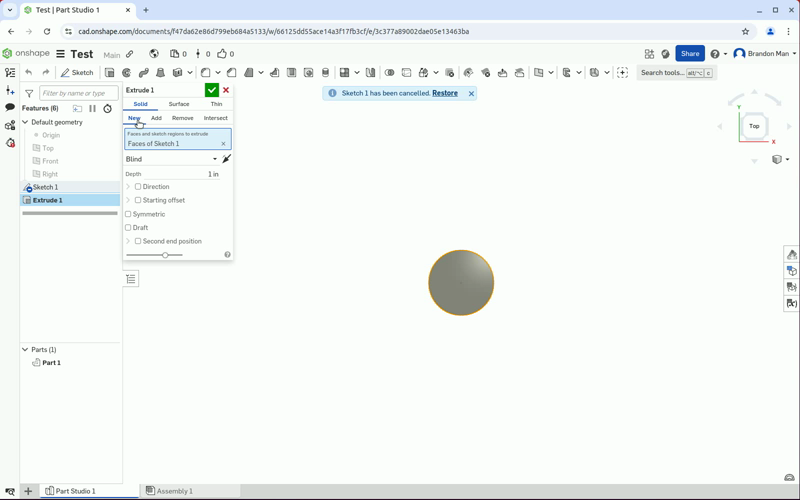
click(137, 120)
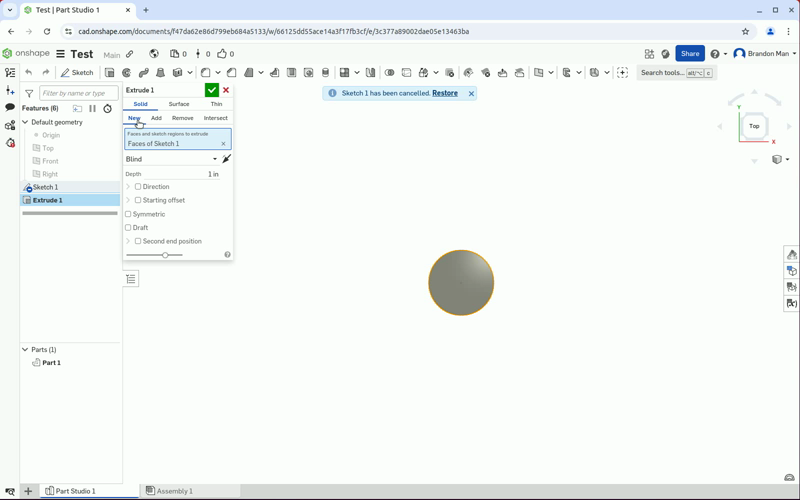
key(tab, 4)
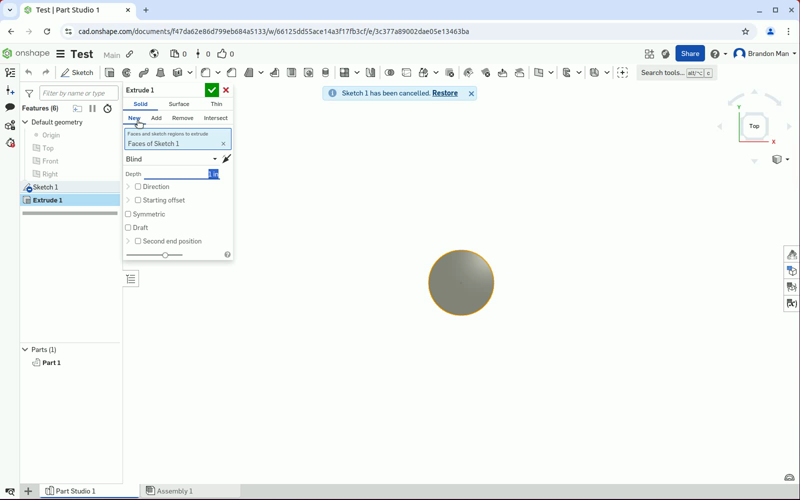
text(22.627)
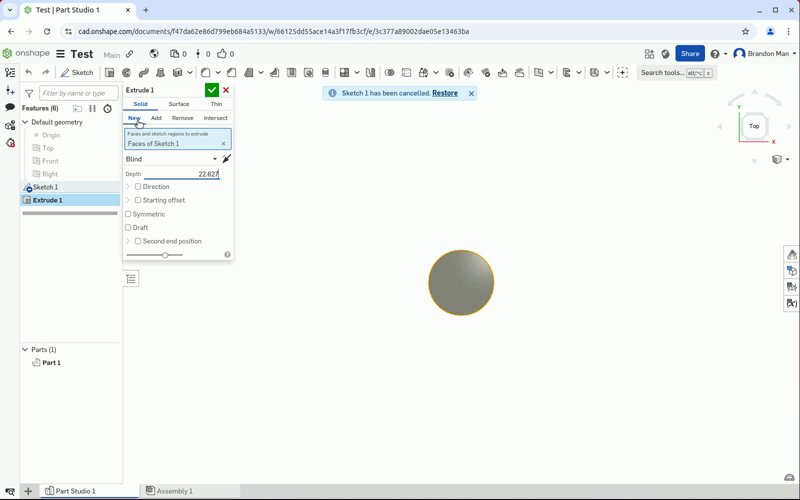
key(enter)
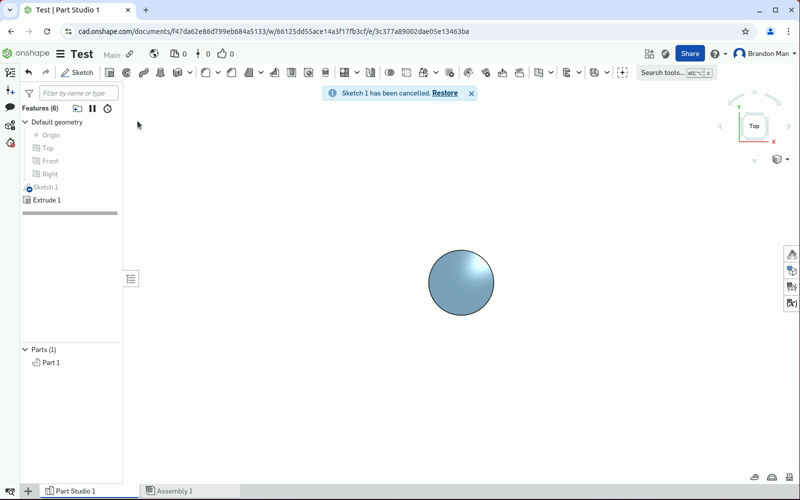
key(shift+h)
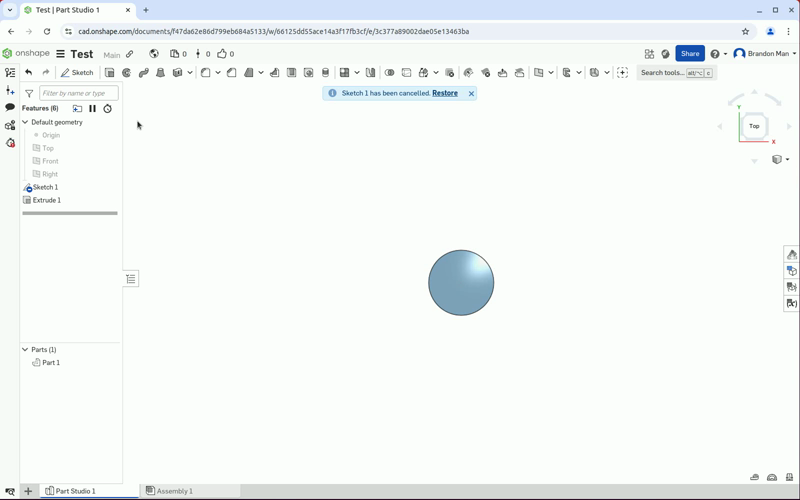
key(shift+h)
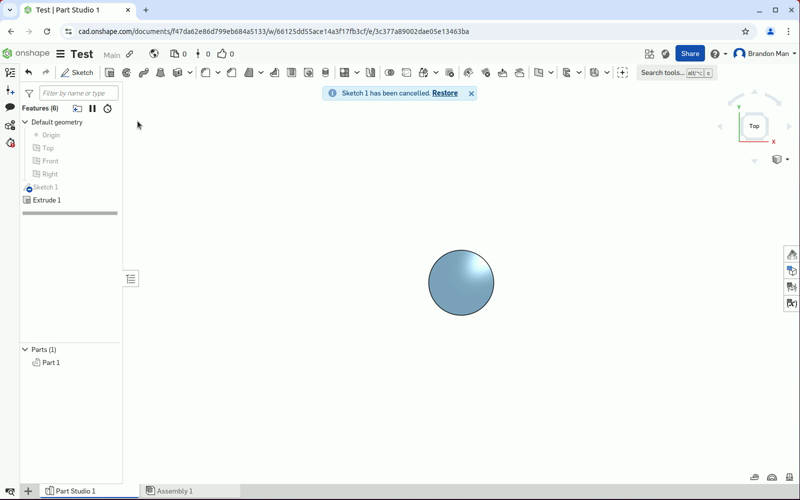
mouse_move(73, 189)
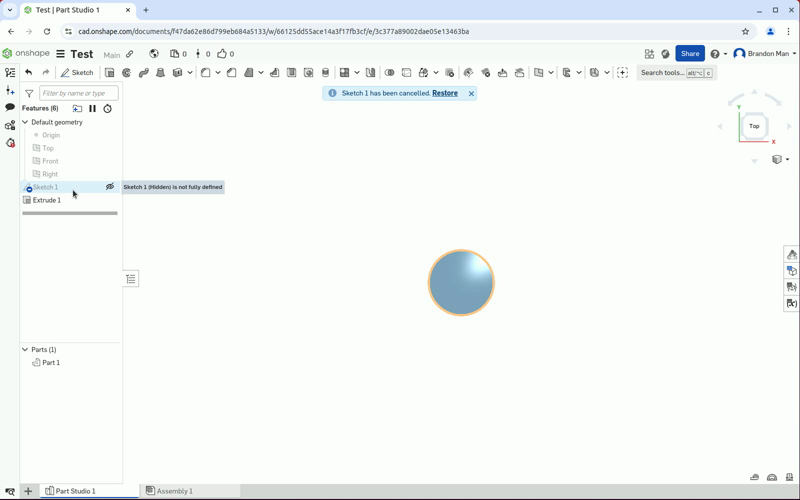
click(73, 189)
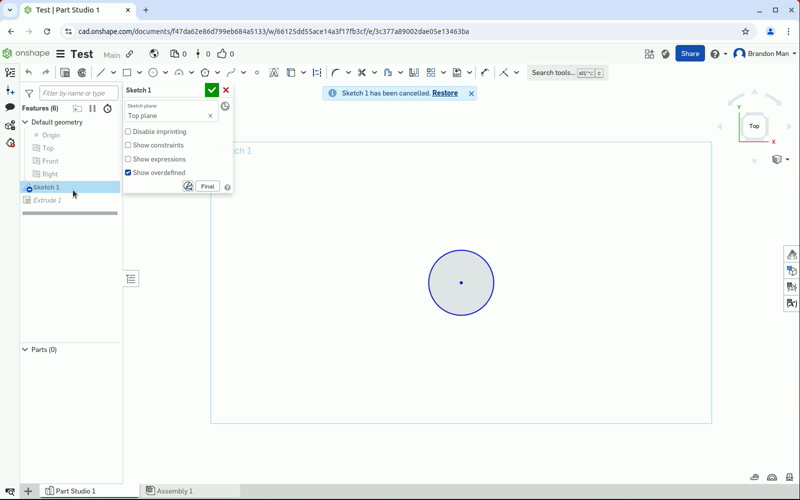
mouse_move(229, 92)
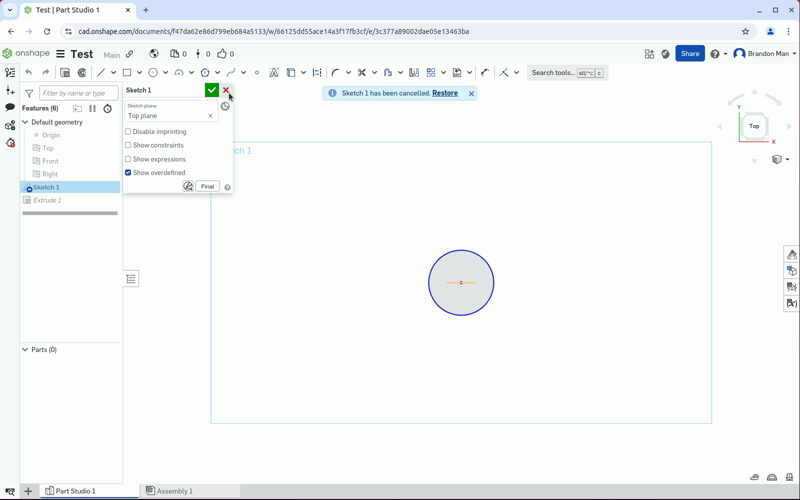
click(229, 92)
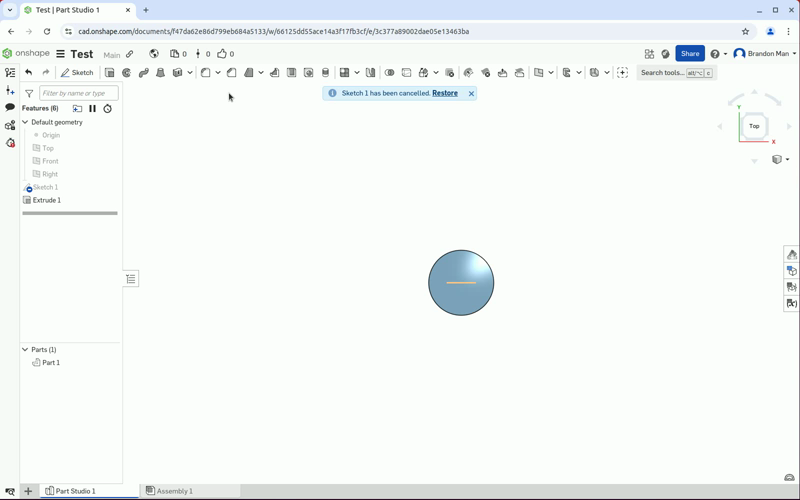
mouse_move(541, 75)
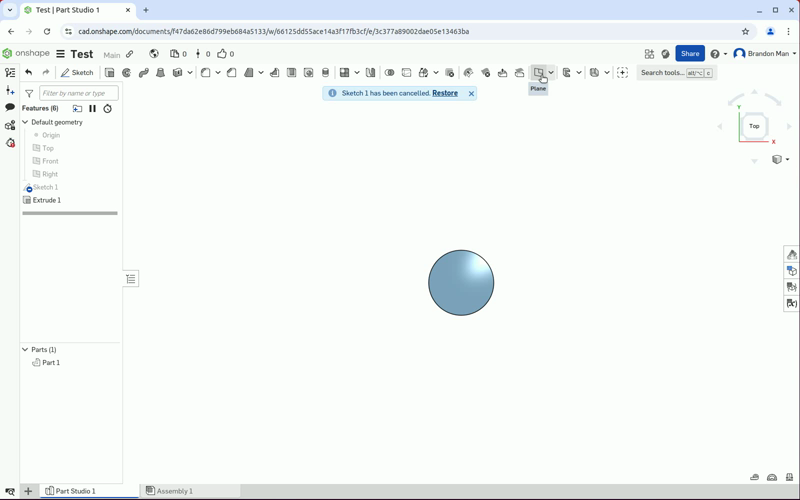
click(541, 75)
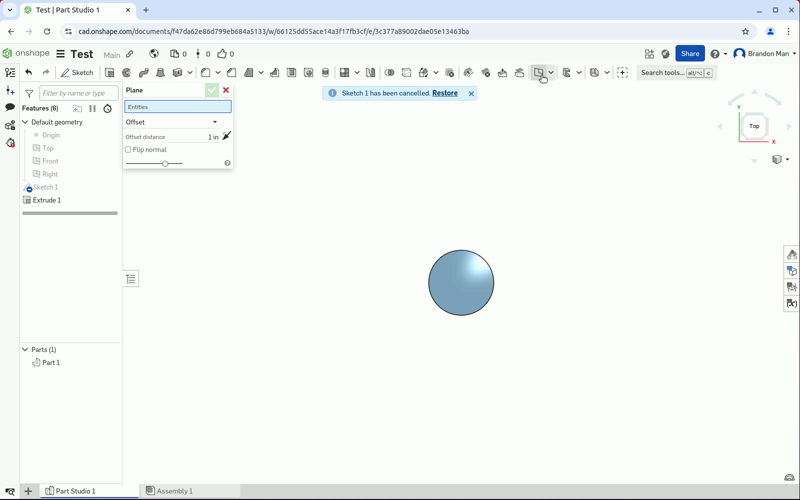
mouse_move(73, 150)
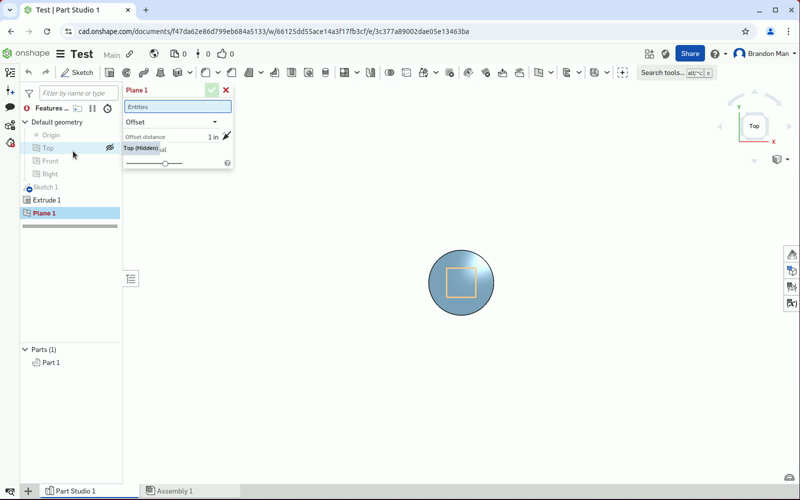
click(73, 150)
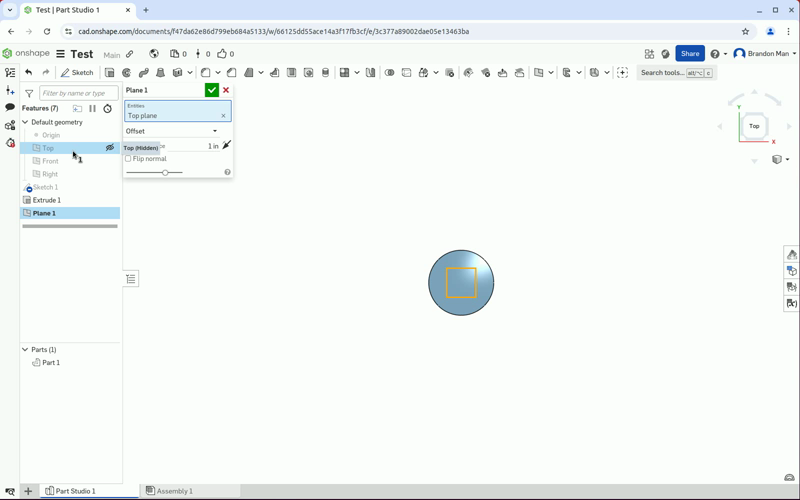
key(tab, 2)
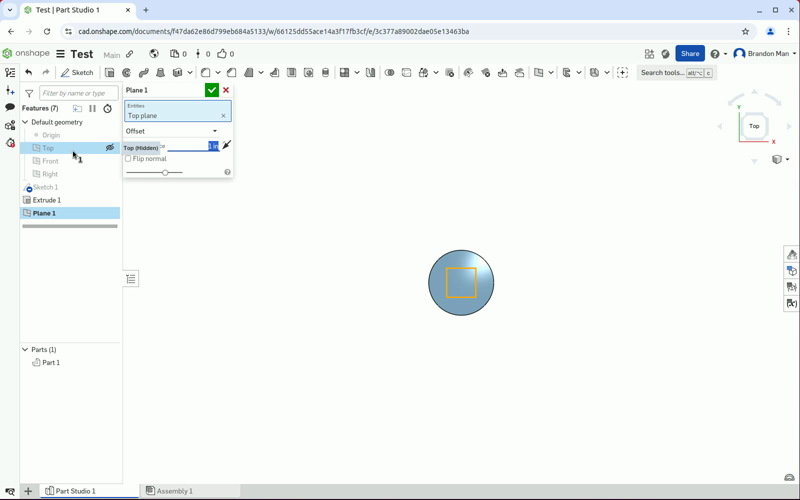
text(22.615)
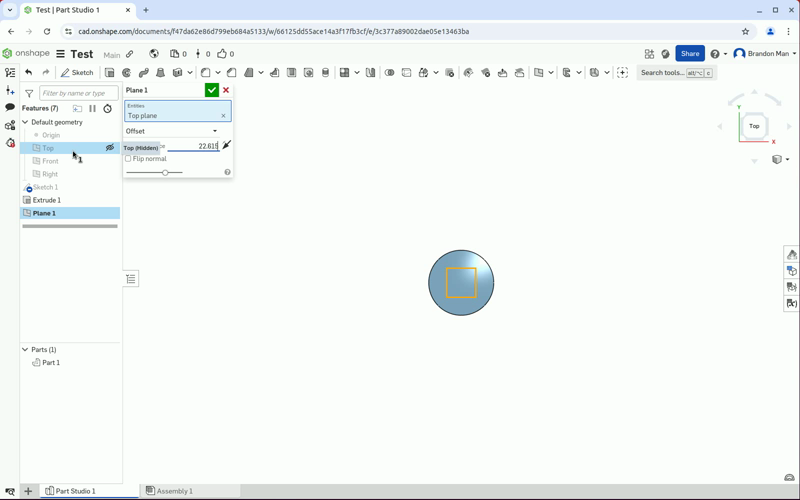
key(enter, 2)
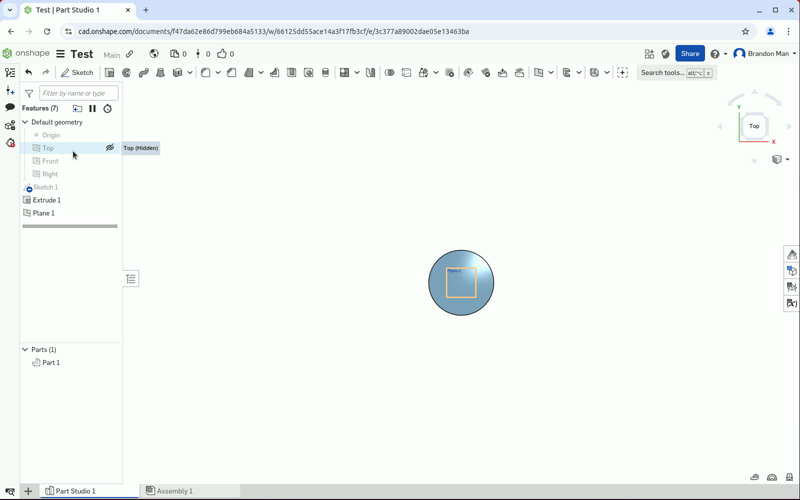
key(shift+s)
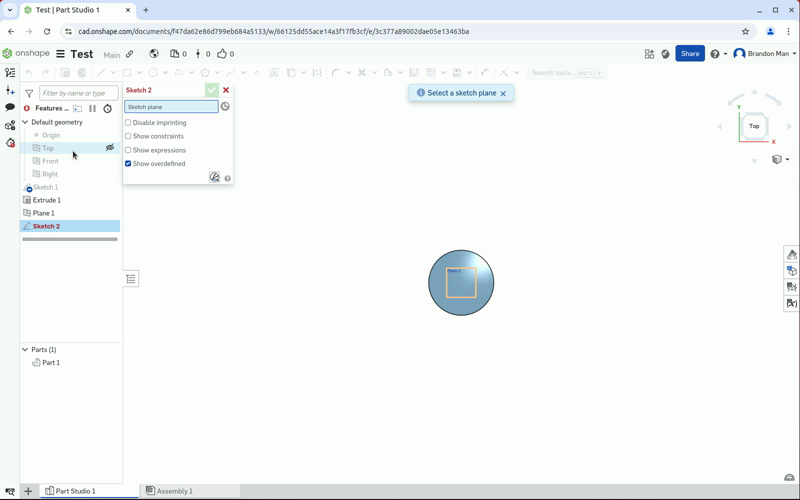
mouse_move(73, 215)
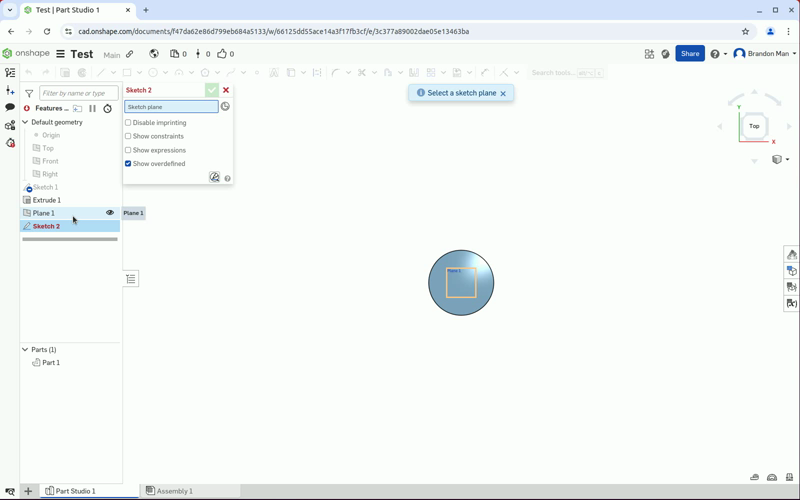
click(73, 215)
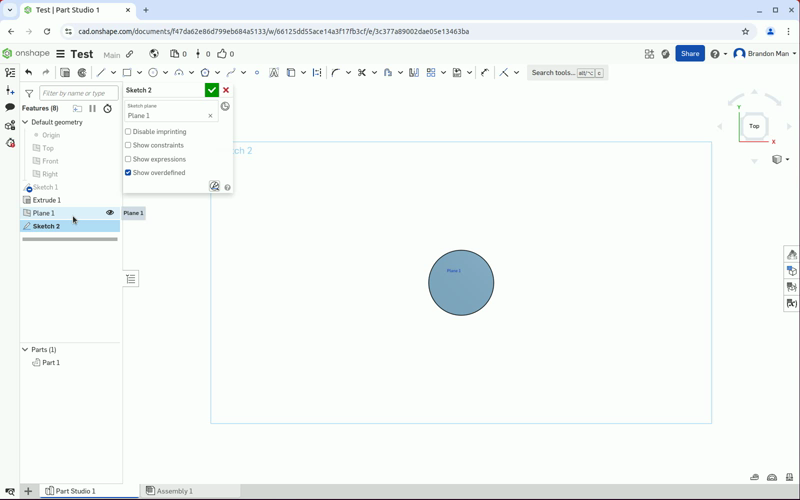
mouse_move(73, 352)
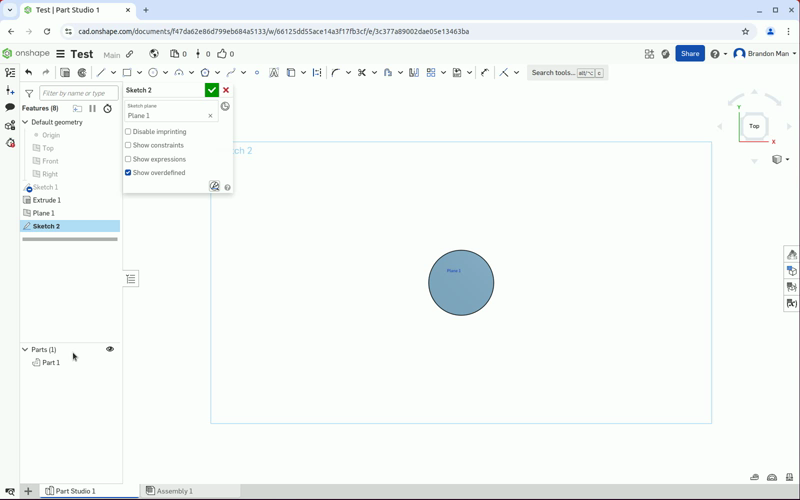
key(y)
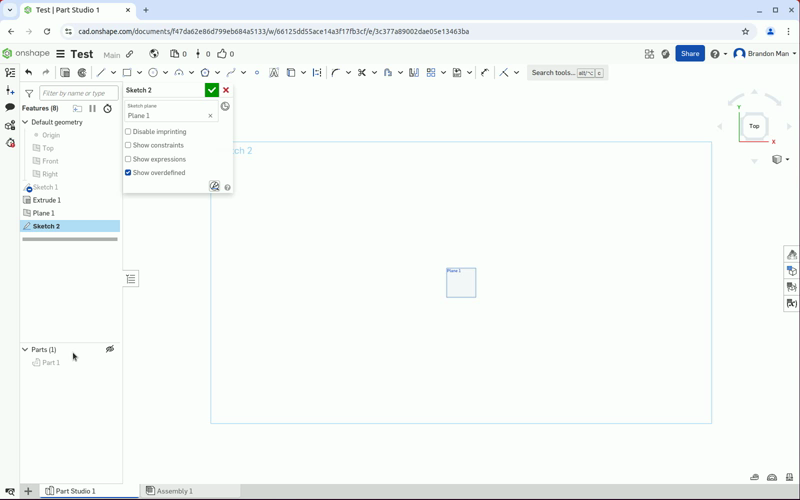
key(c)
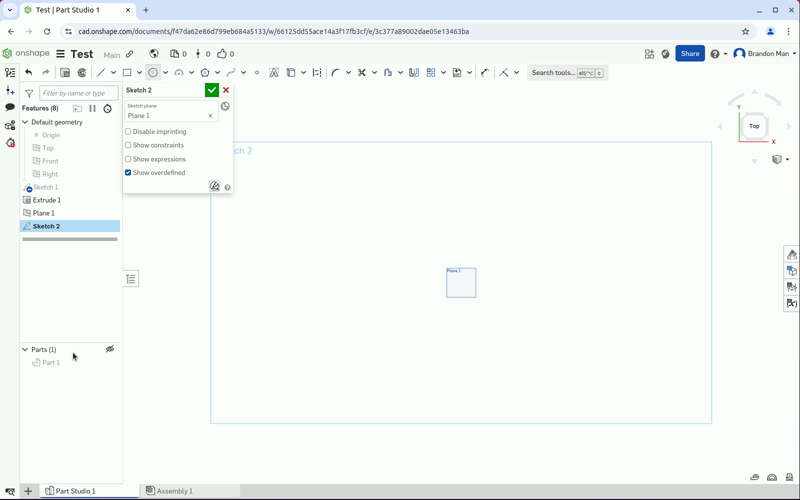
key_down(shift)
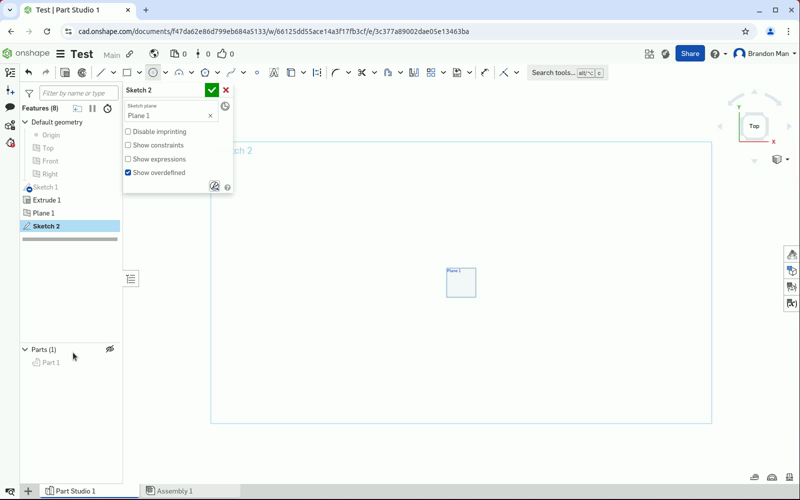
mouse_move(460, 282)
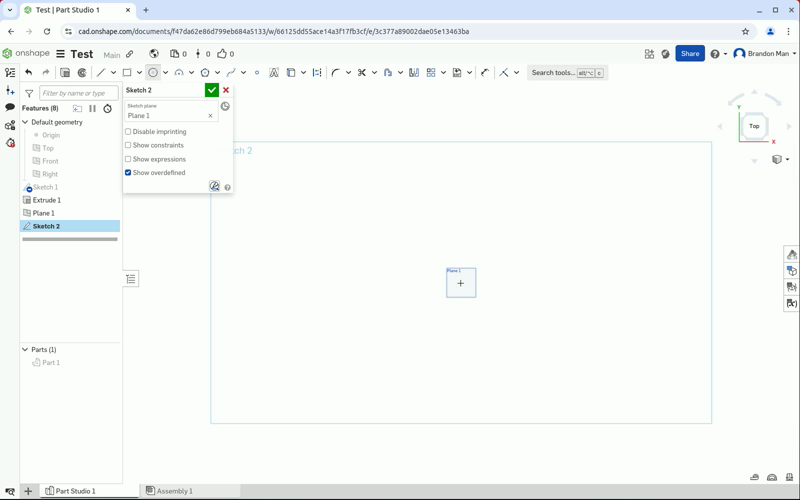
click(460, 282)
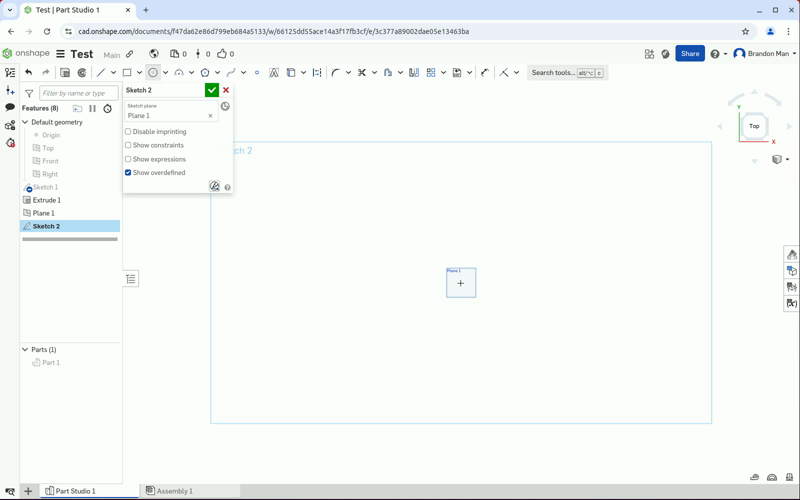
key_up(shift)
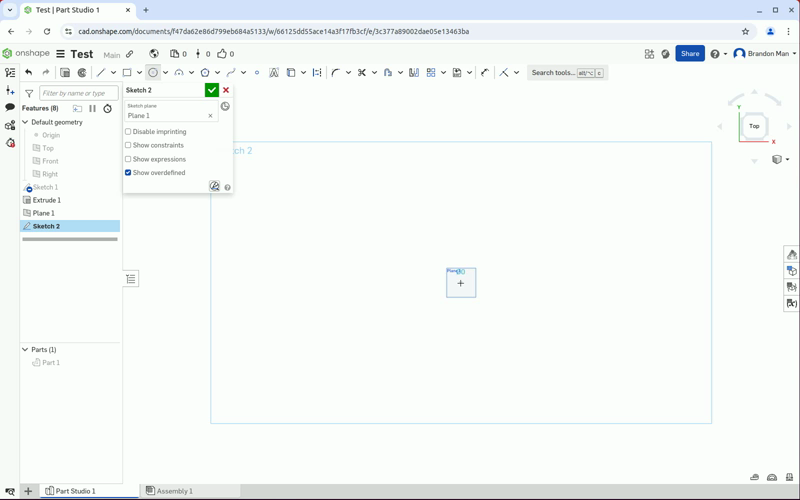
mouse_move(467, 282)
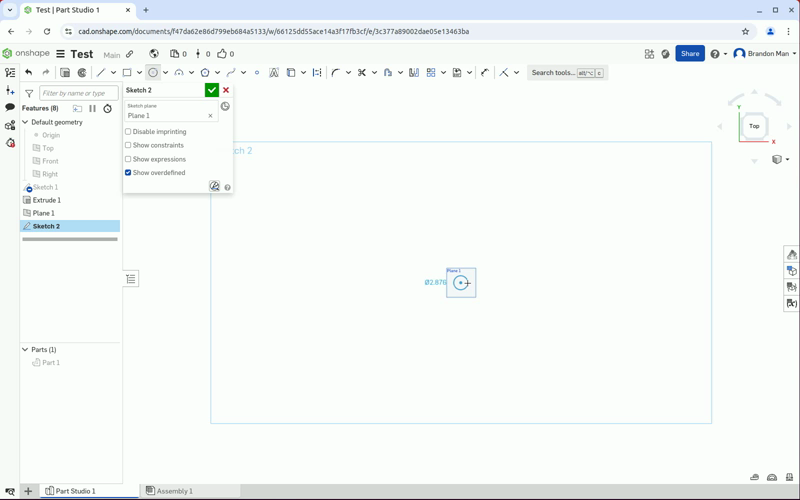
click(467, 282)
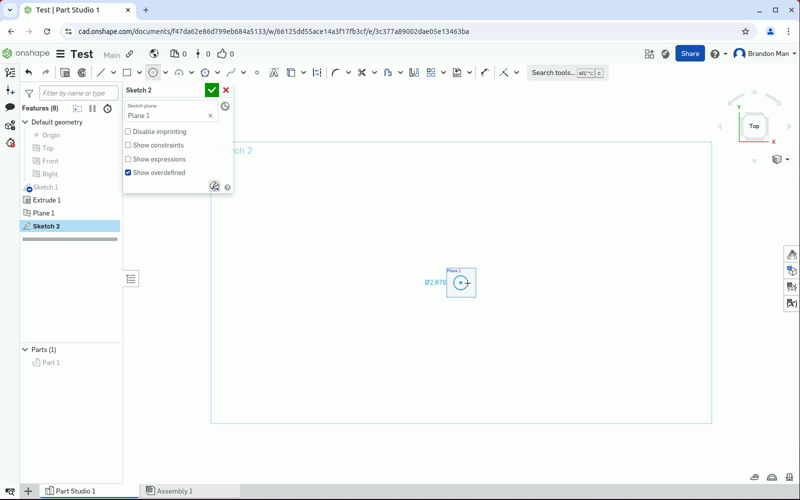
key(esc)
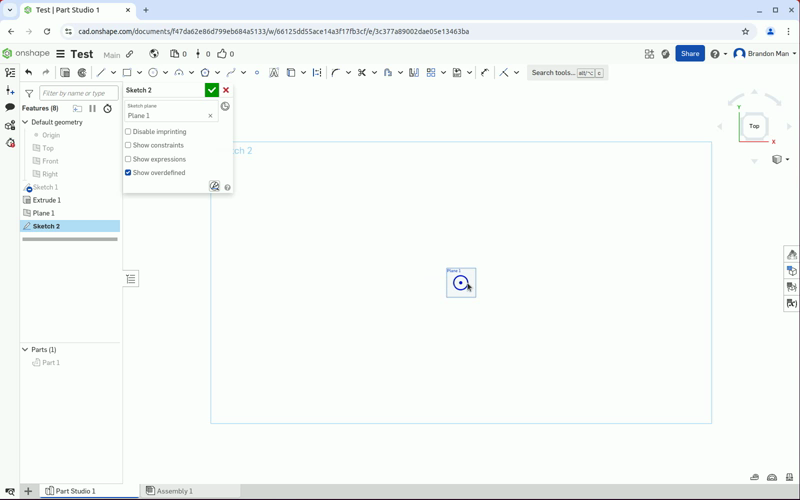
mouse_move(458, 283)
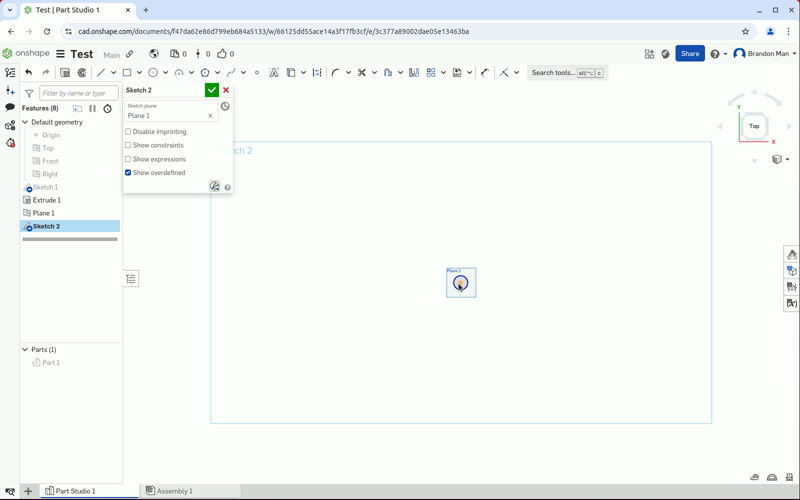
scroll(6)
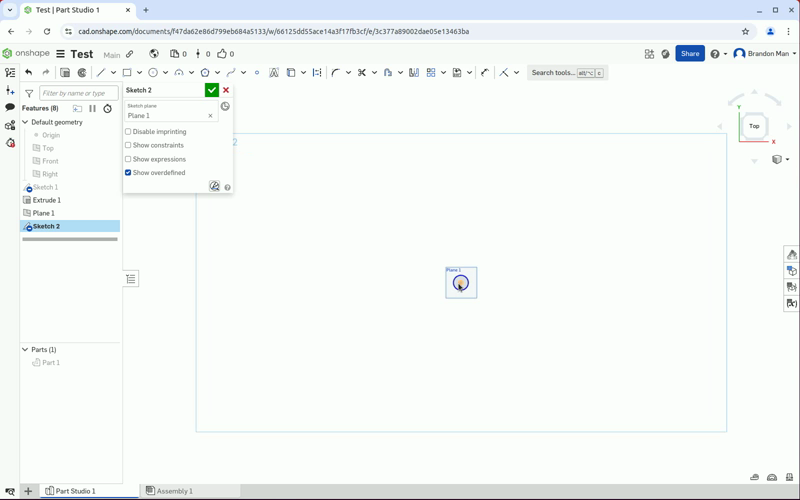
scroll(6)
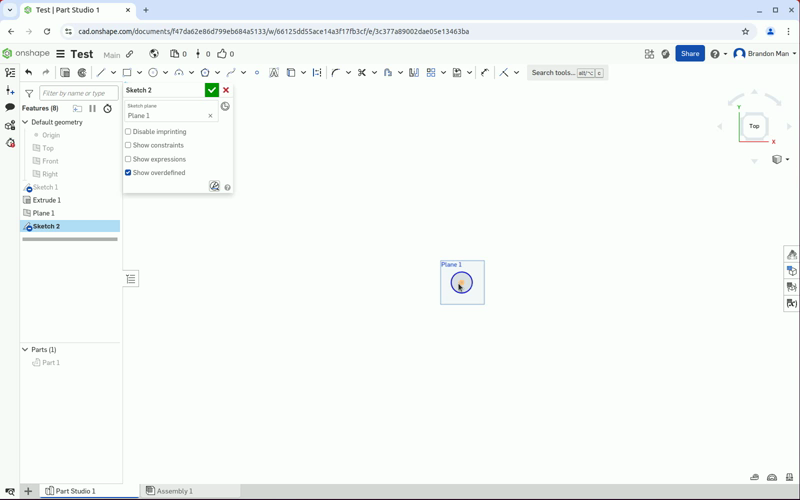
scroll(6)
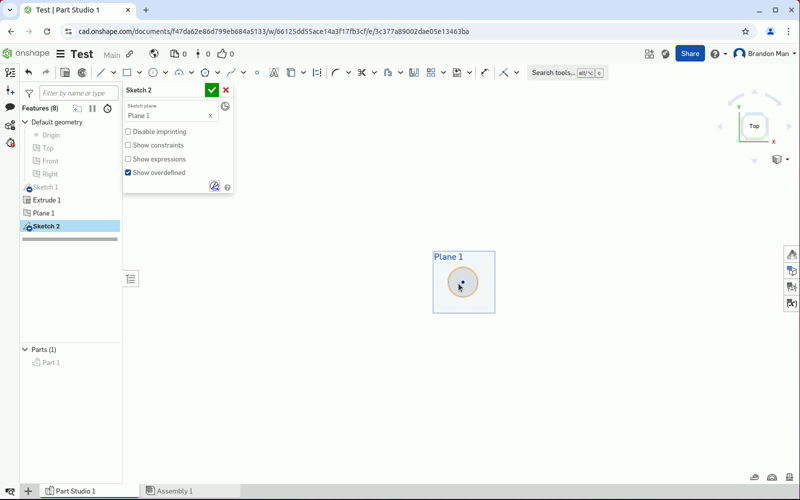
scroll(6)
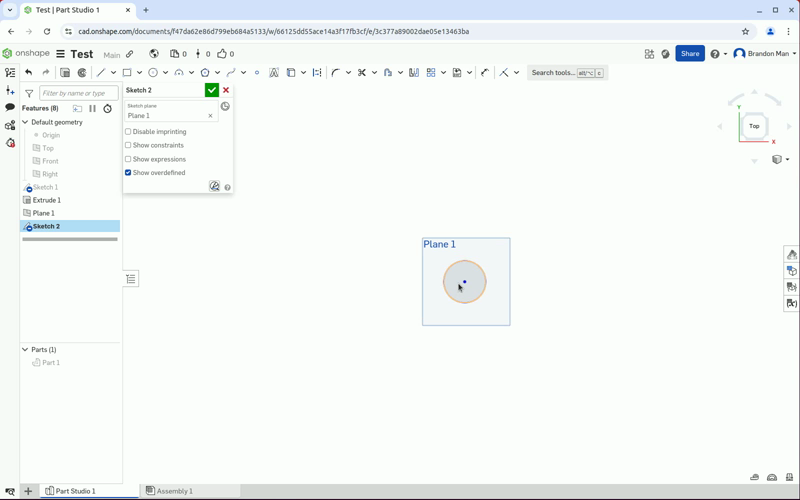
scroll(6)
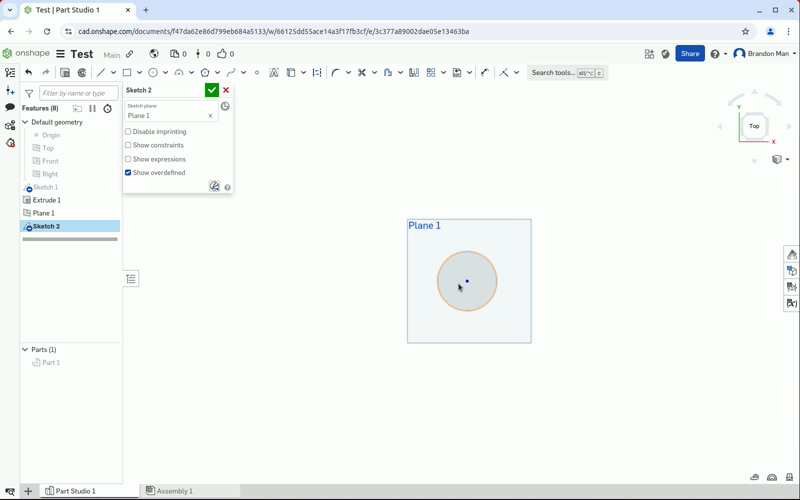
scroll(6)
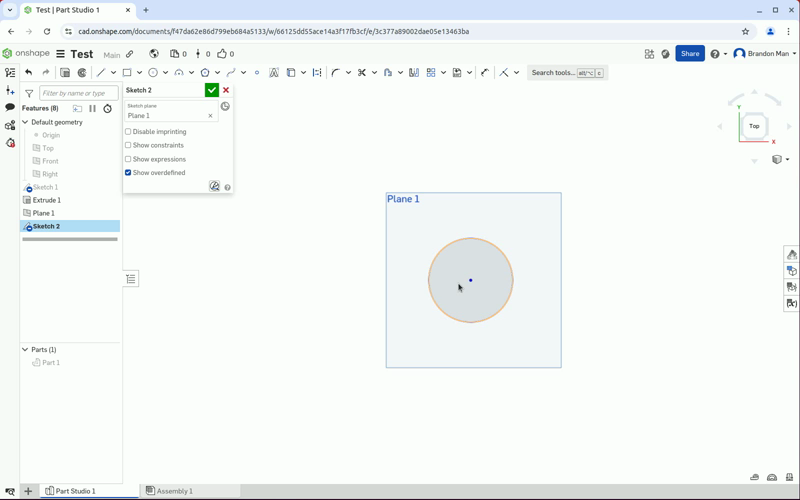
scroll(6)
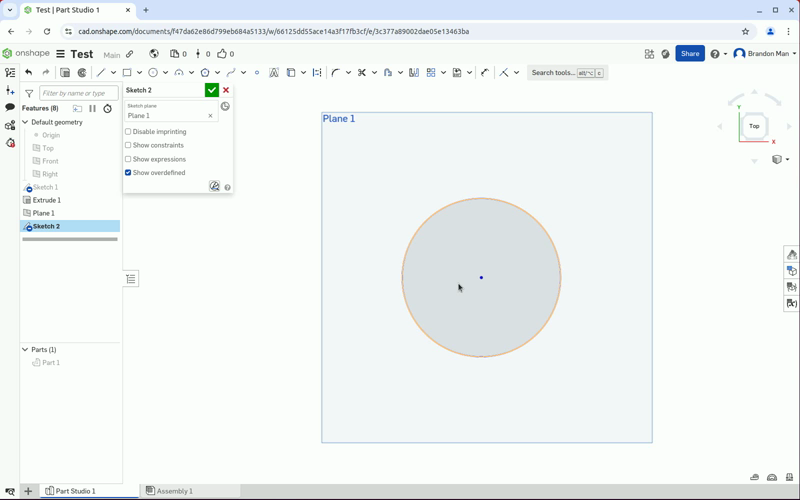
click(458, 283)
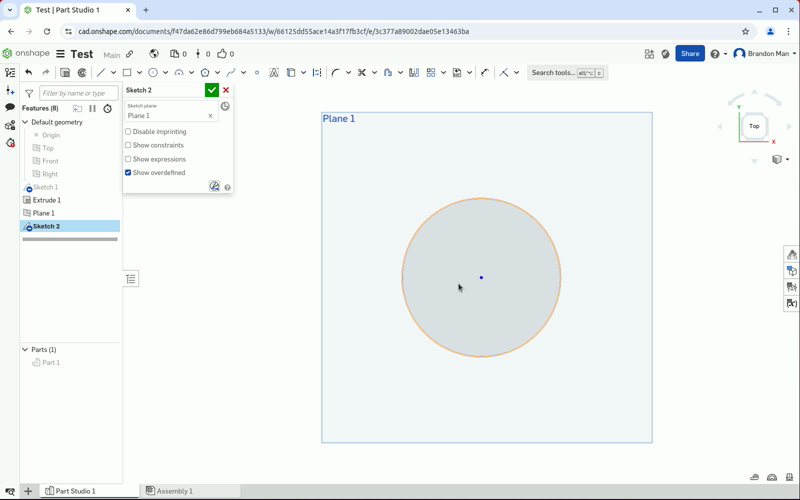
scroll(-6)
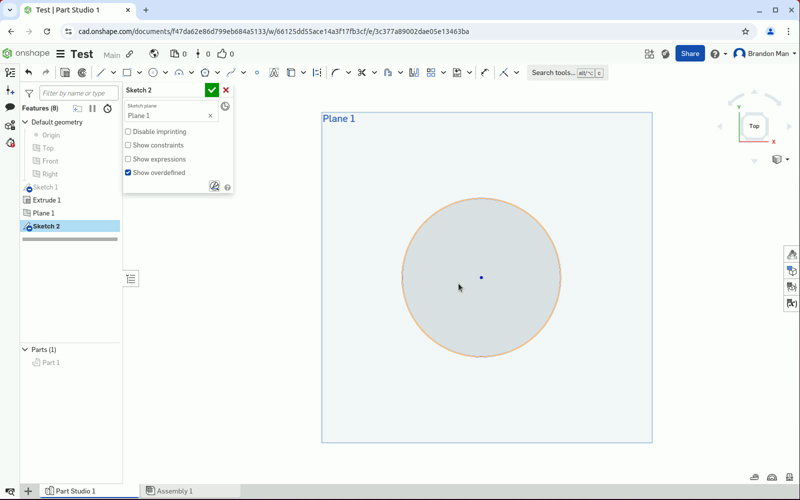
scroll(-6)
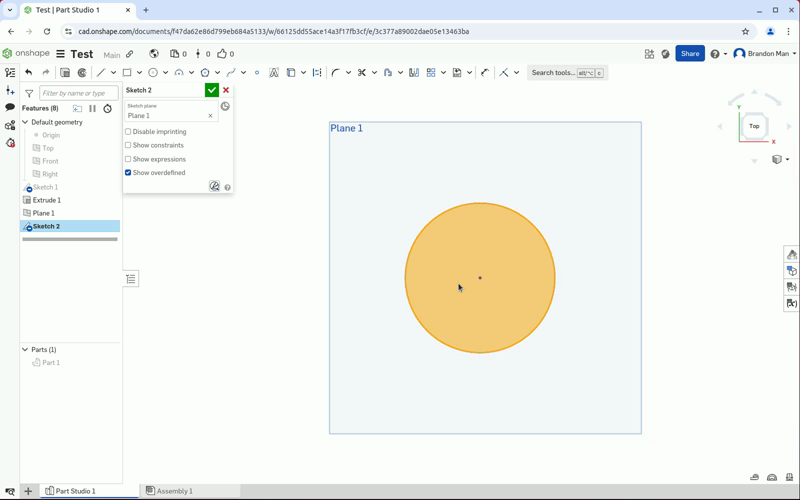
scroll(-6)
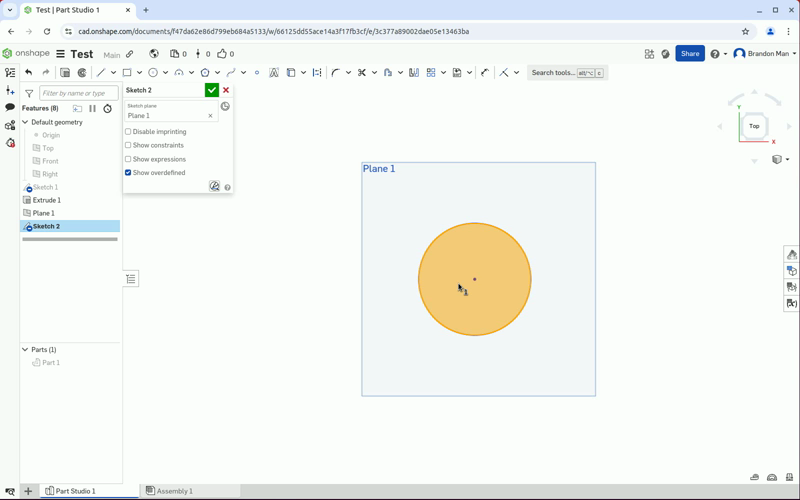
scroll(-6)
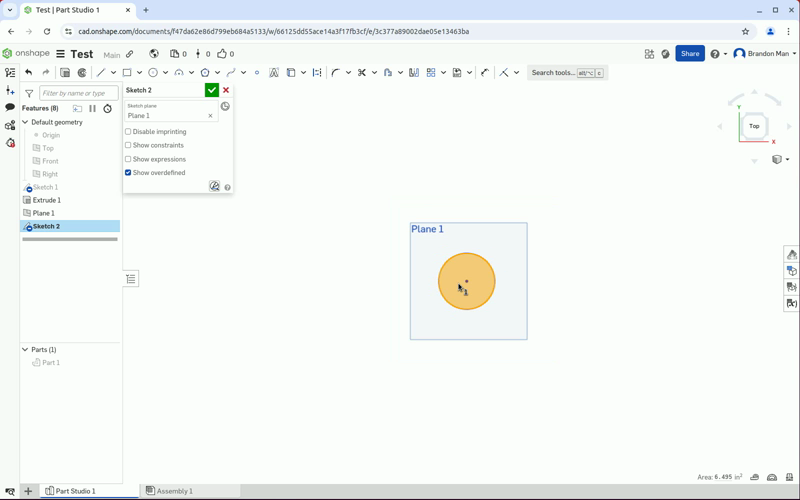
scroll(-6)
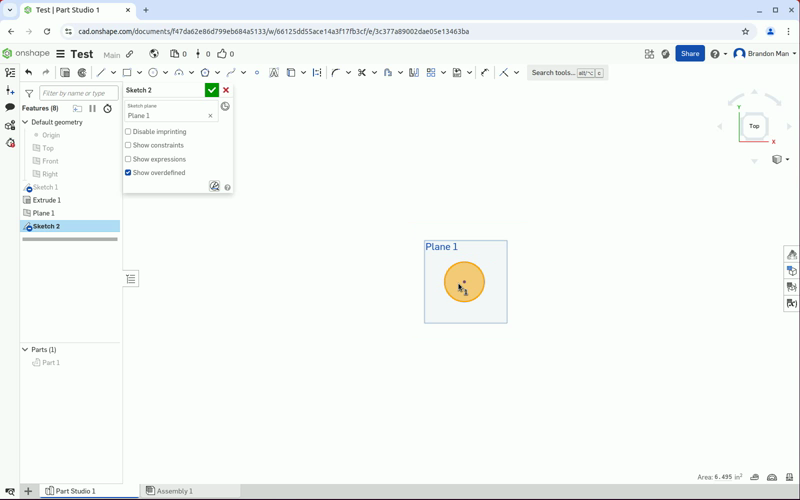
scroll(-6)
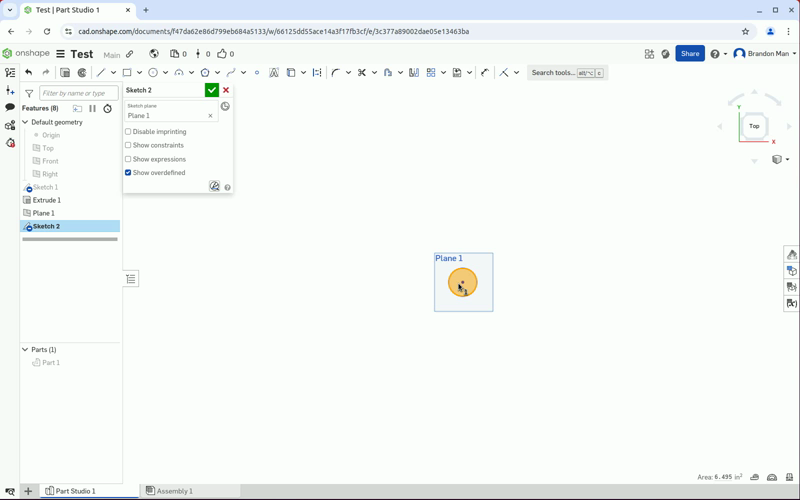
scroll(-6)
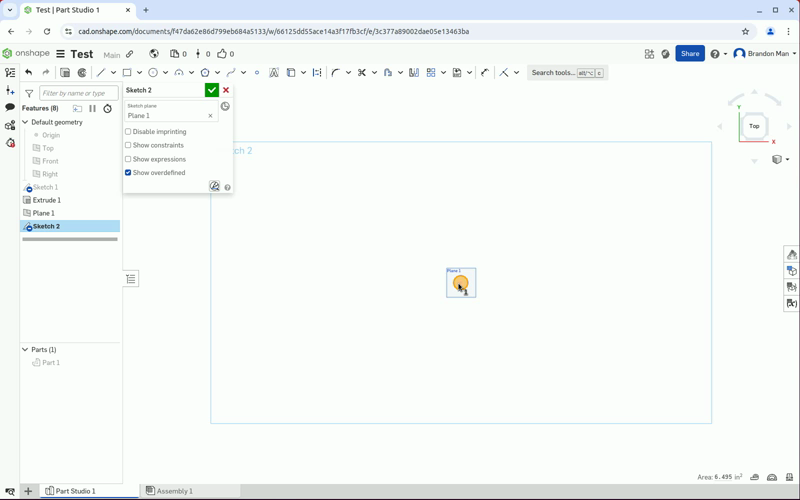
mouse_move(73, 352)
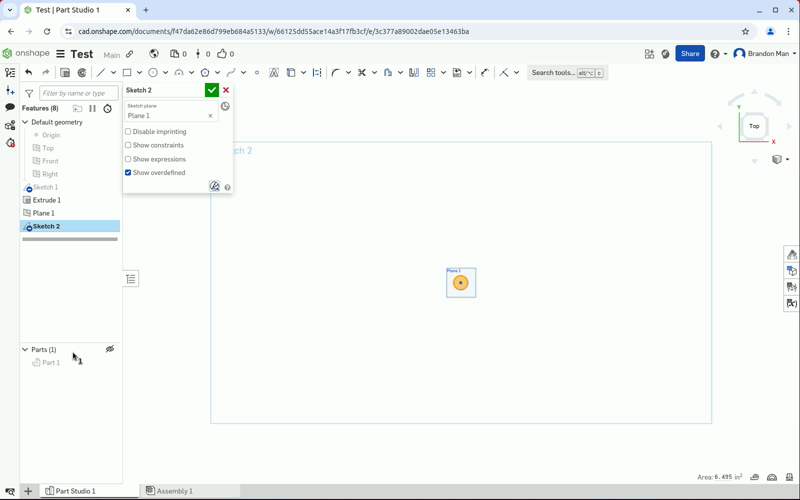
key(shift+y)
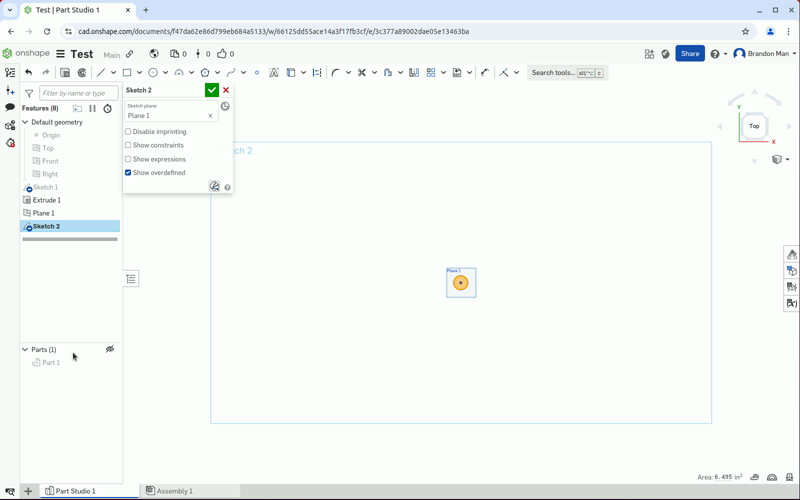
key(shift+e)
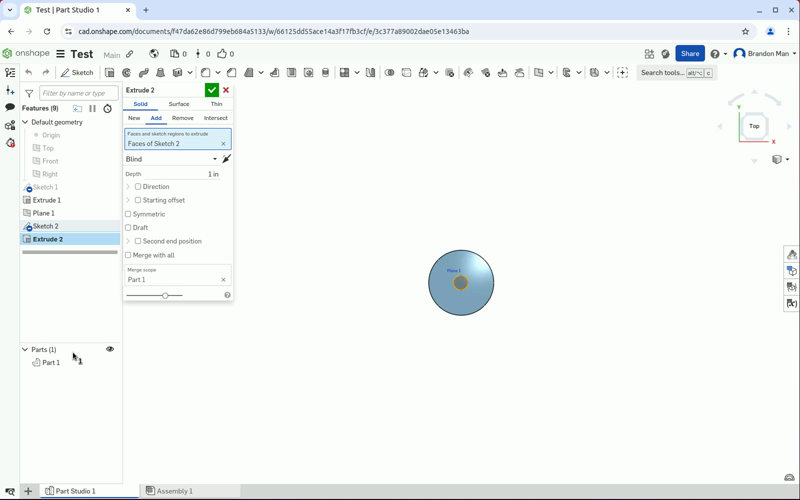
mouse_move(143, 106)
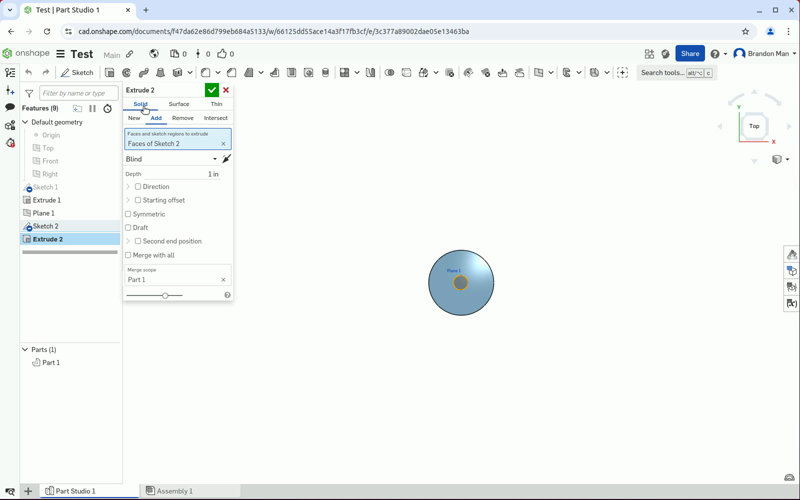
click(143, 106)
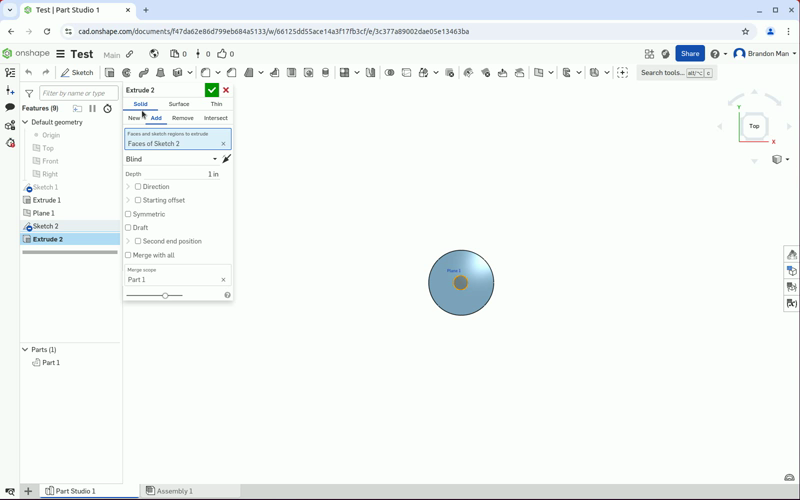
mouse_move(137, 120)
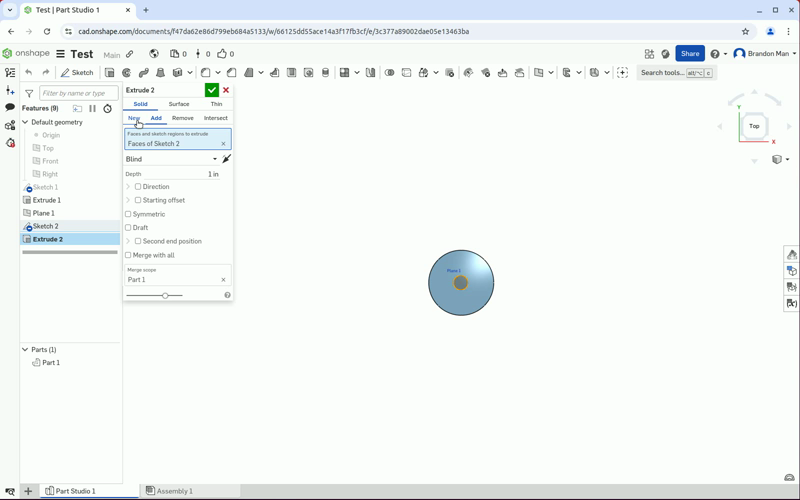
click(137, 120)
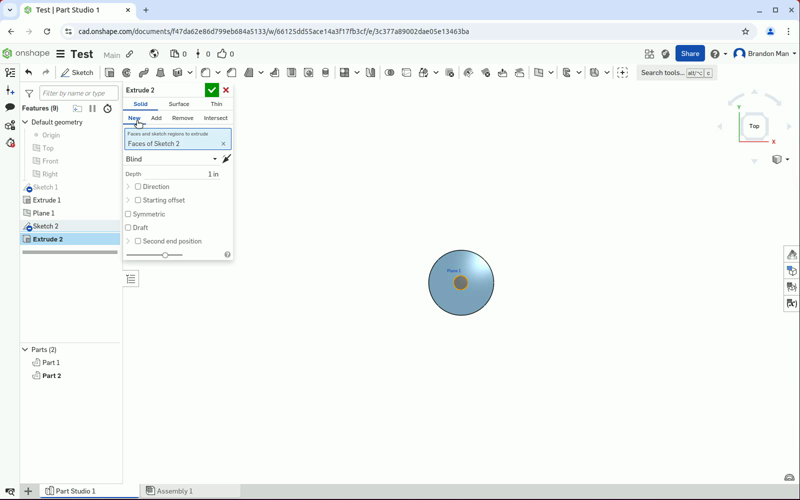
key(tab, 4)
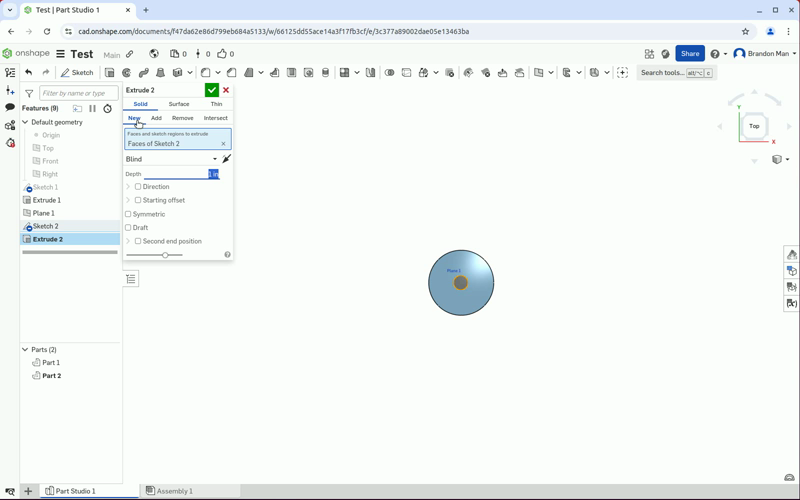
text(0.481)
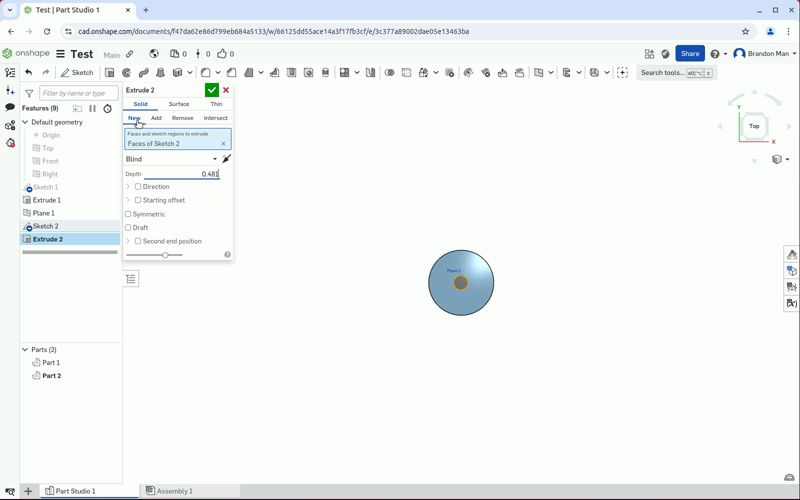
key(enter)
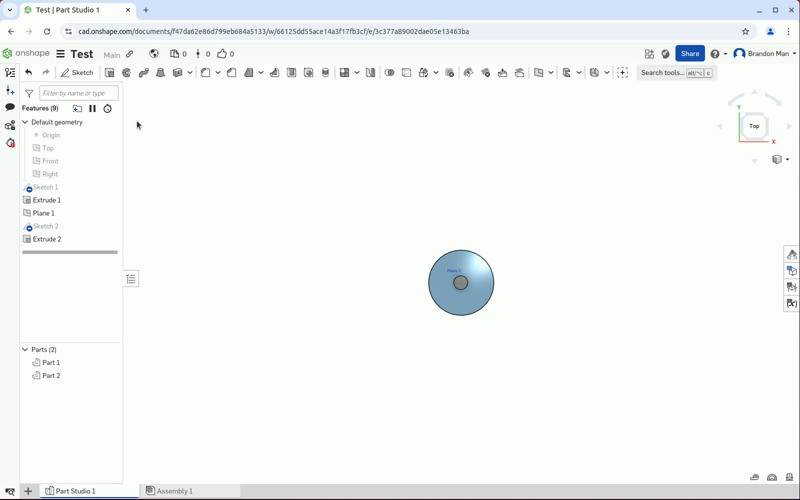
key(shift+h)
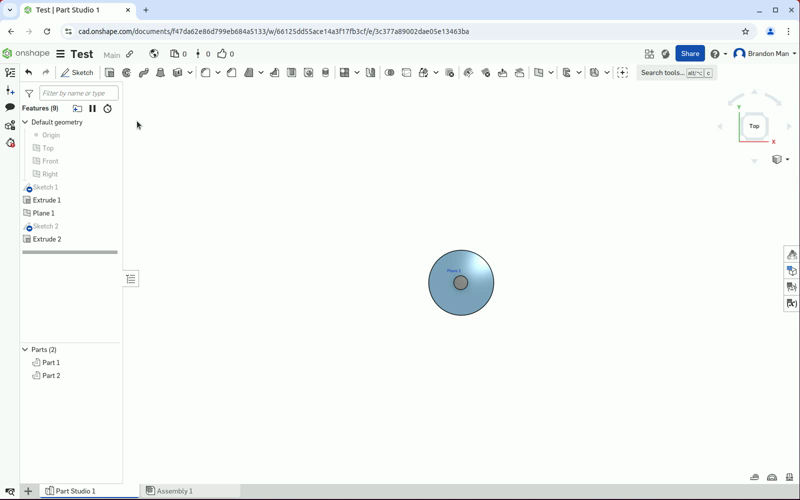
key(shift+h)
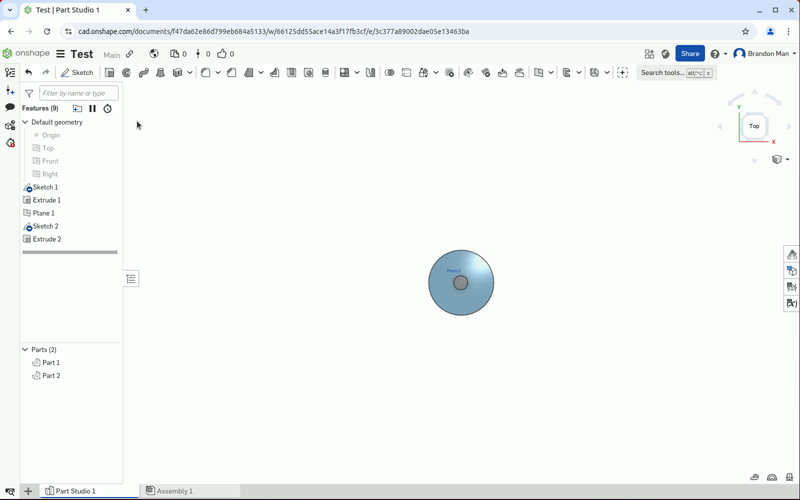
key(shift+7)
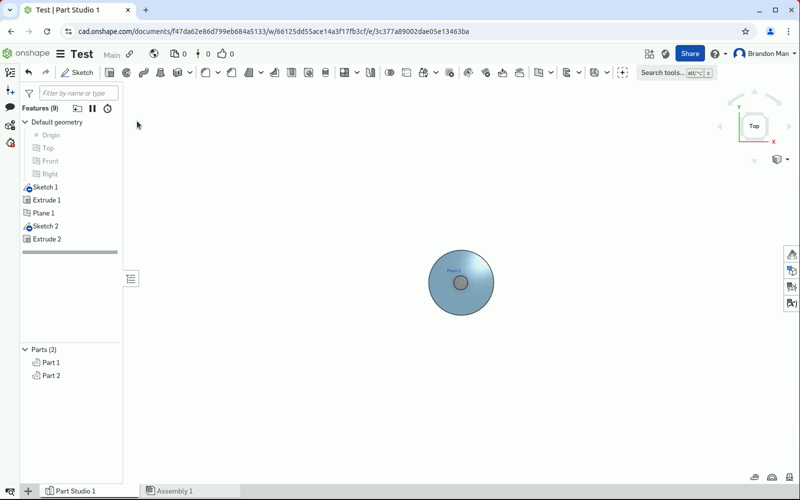
key(up, 3)
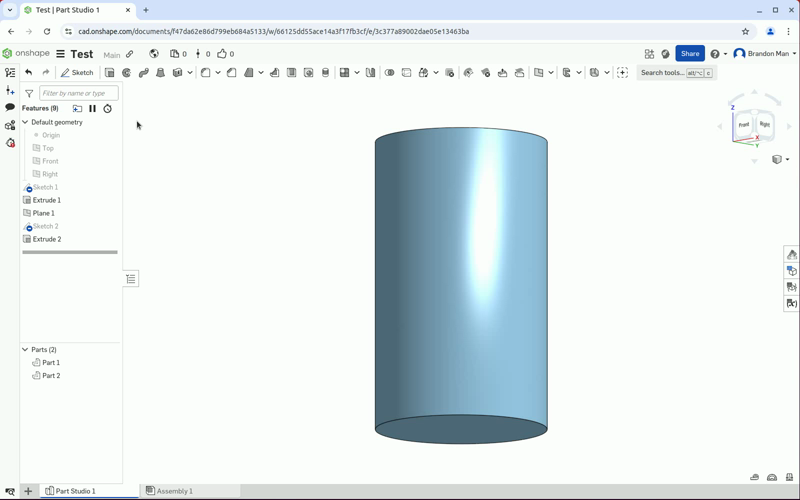
key(left, 3)
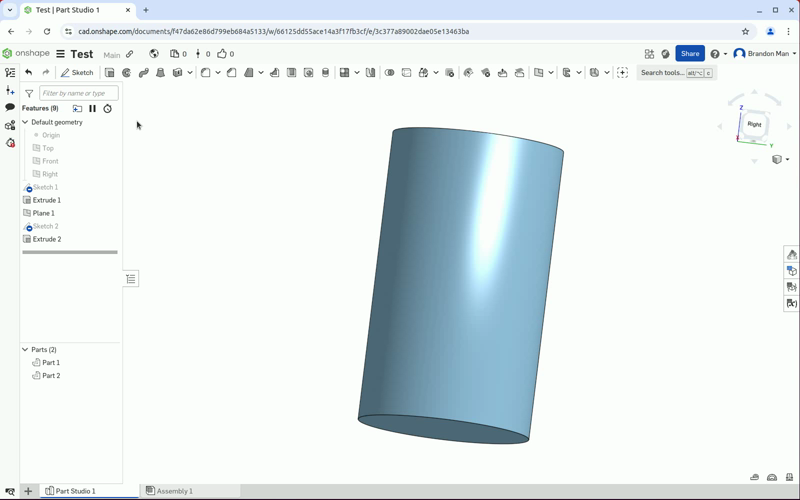
key(right, 3)
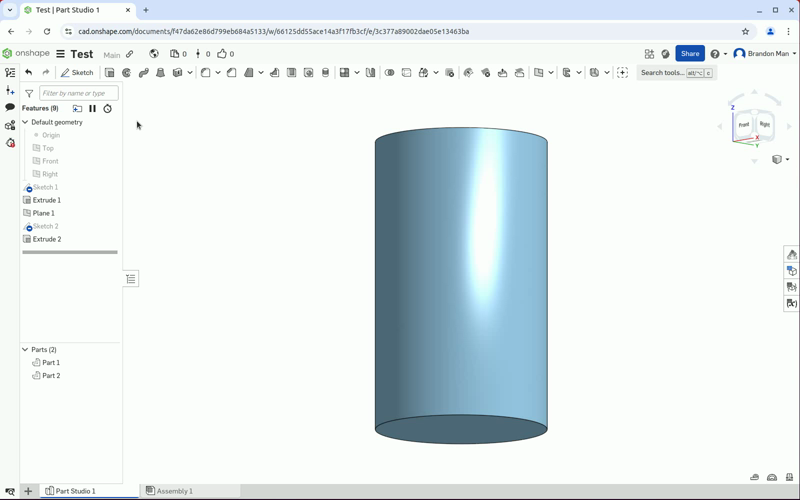
key(down, 3)
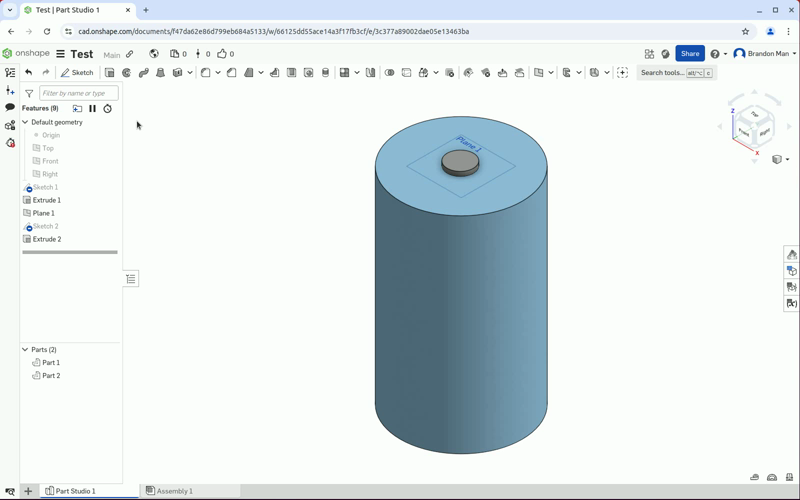
mouse_move(73, 189)
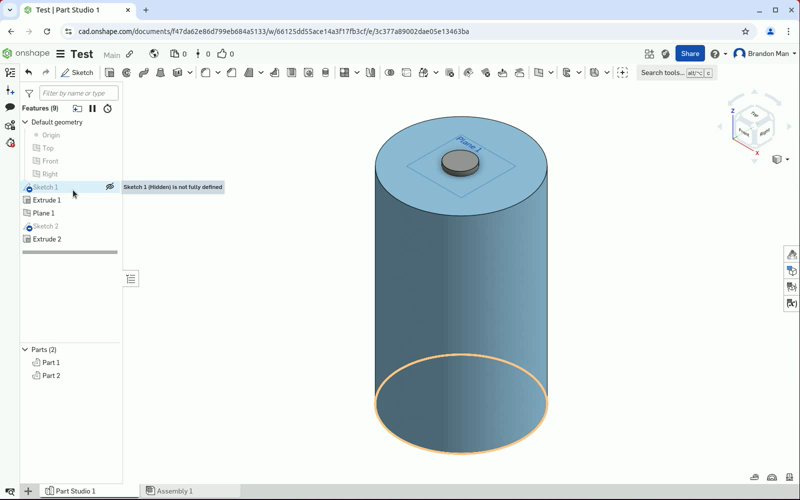
click(73, 189)